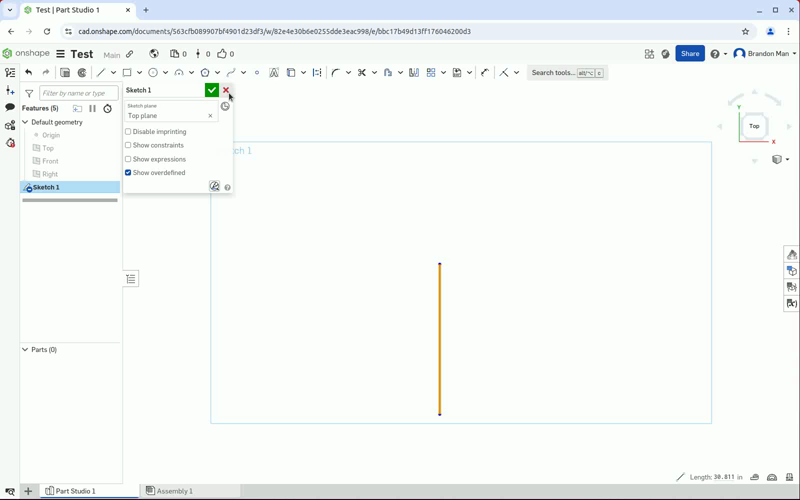
key(shift+h)
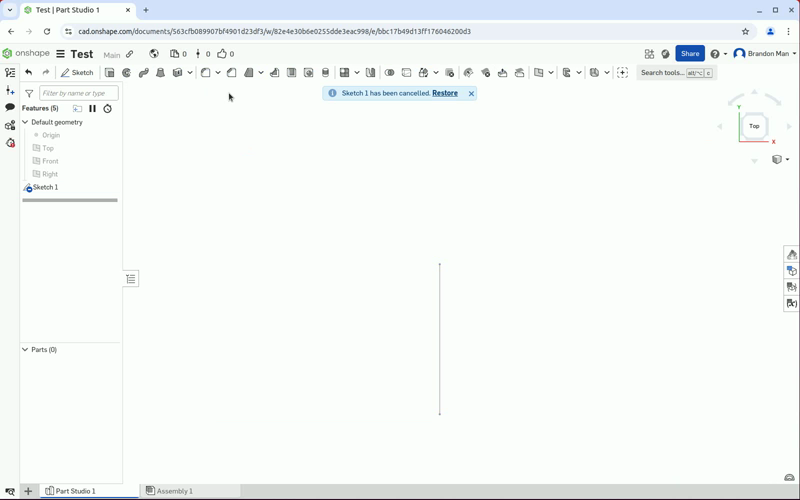
key(shift+s)
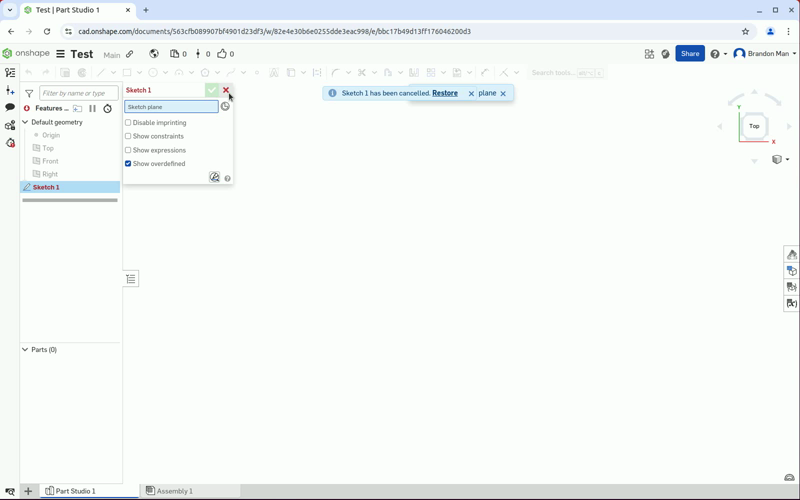
mouse_move(73, 150)
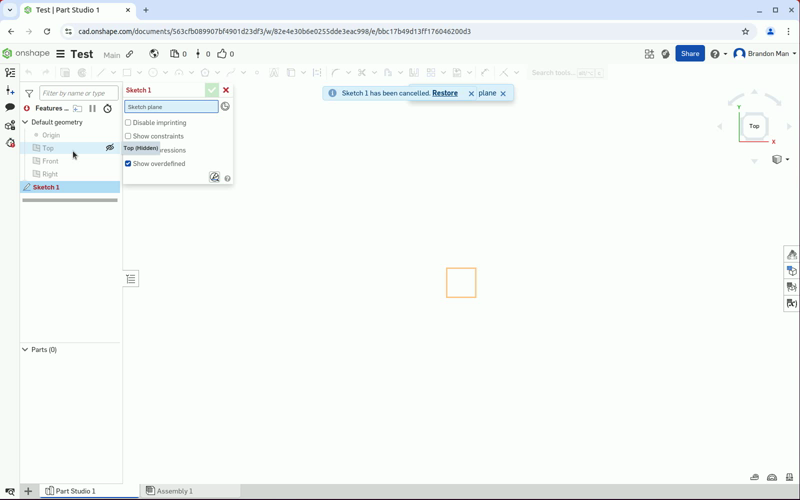
click(73, 150)
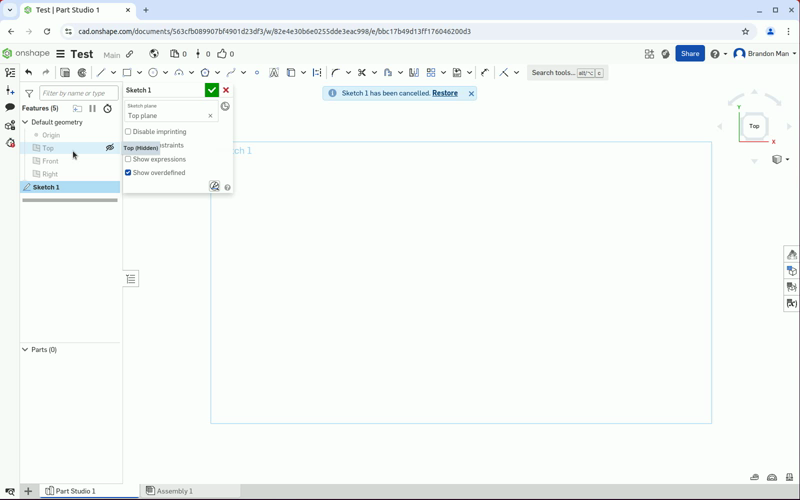
mouse_move(73, 352)
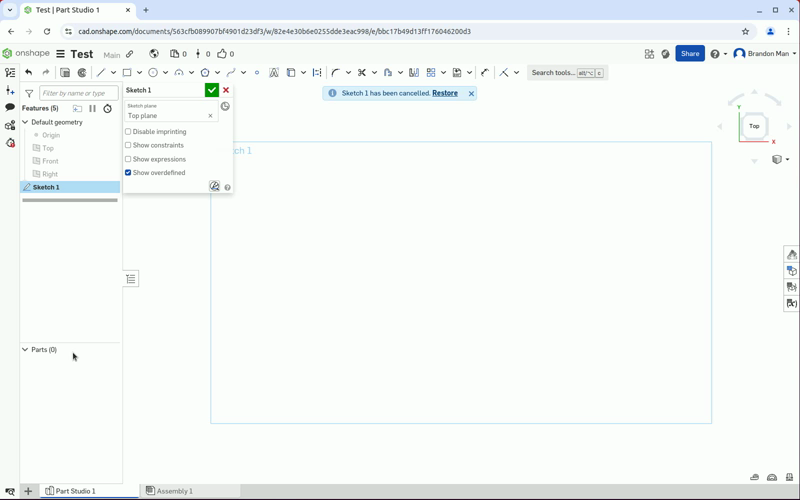
key(y)
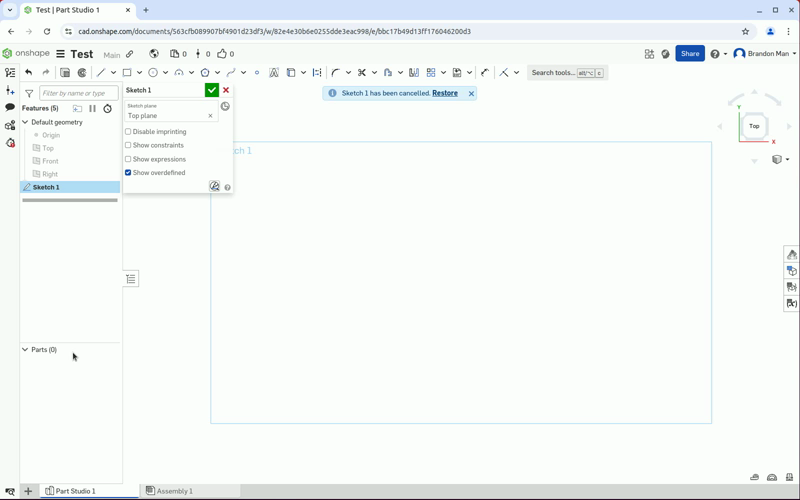
key(c)
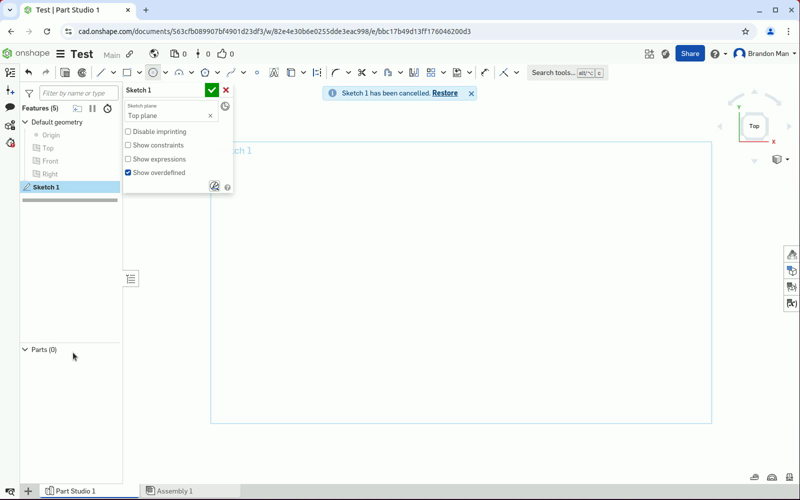
key_down(shift)
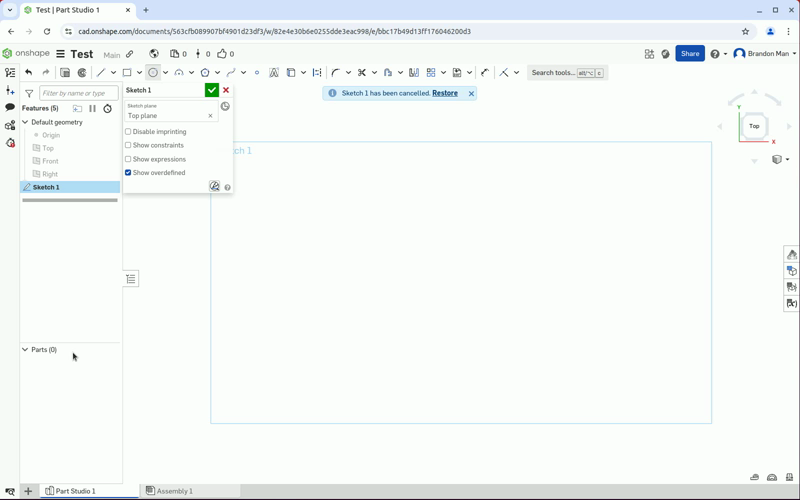
mouse_move(461, 282)
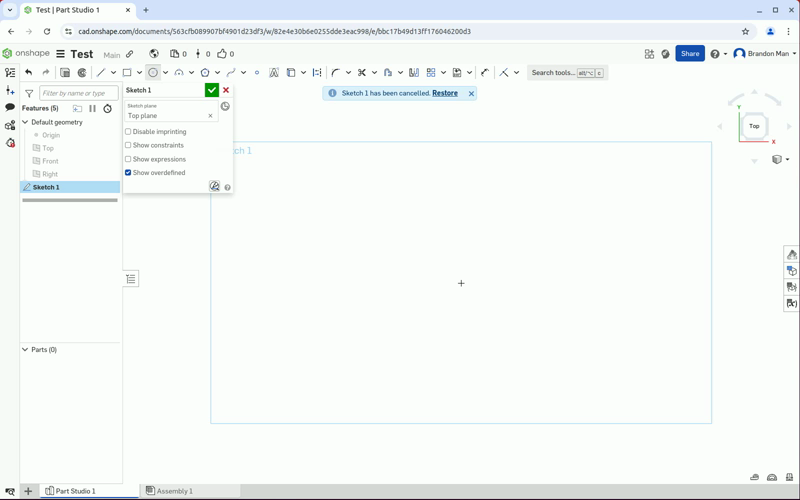
click(461, 282)
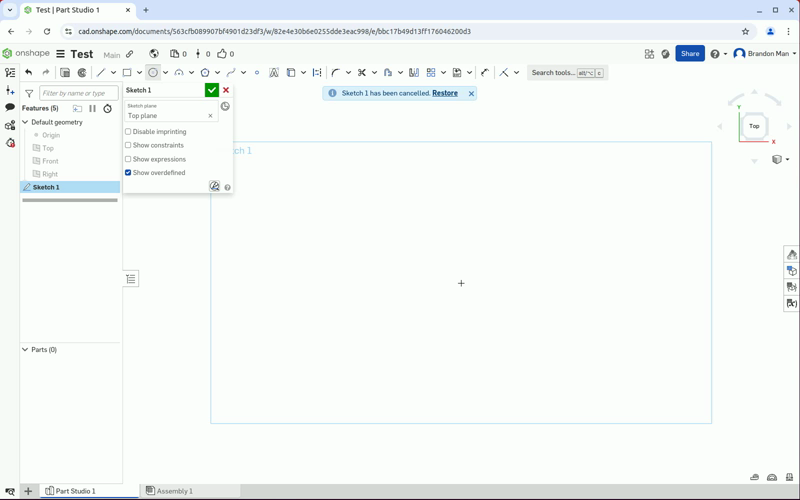
key_up(shift)
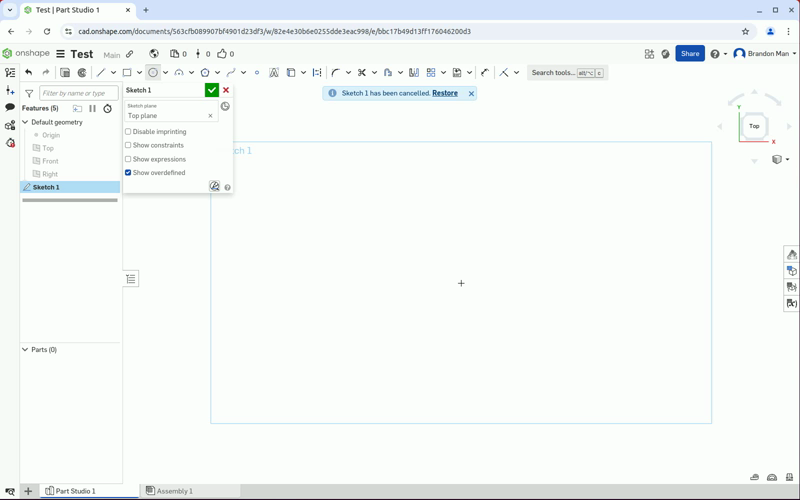
mouse_move(574, 282)
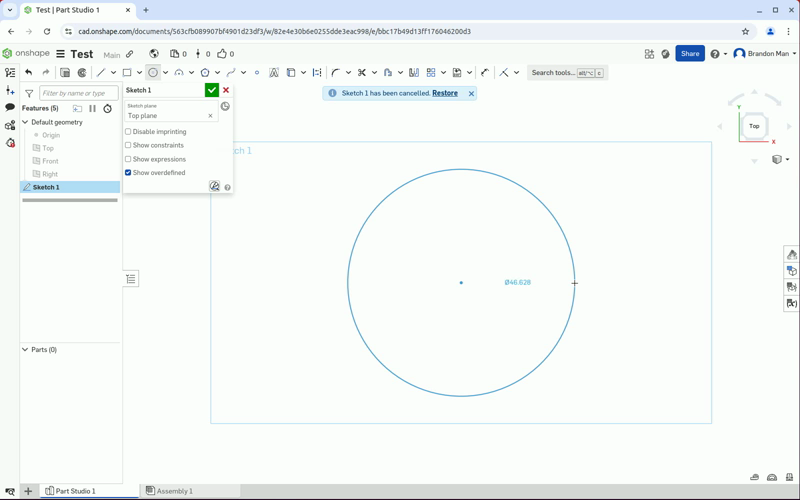
click(574, 282)
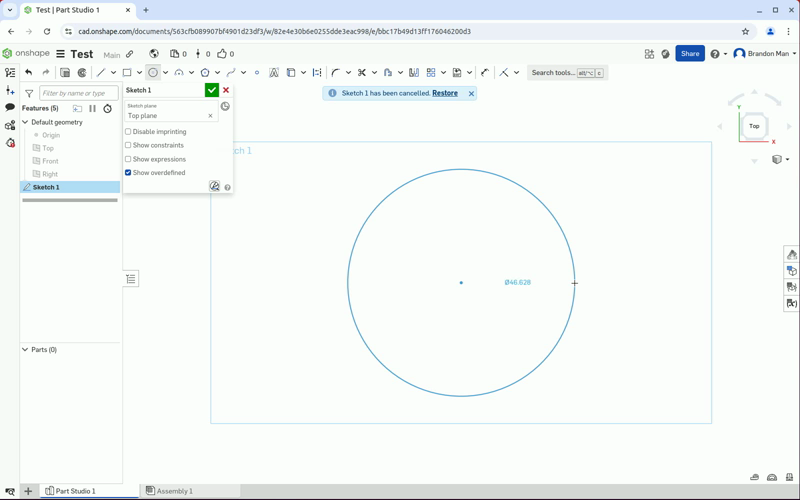
key(esc)
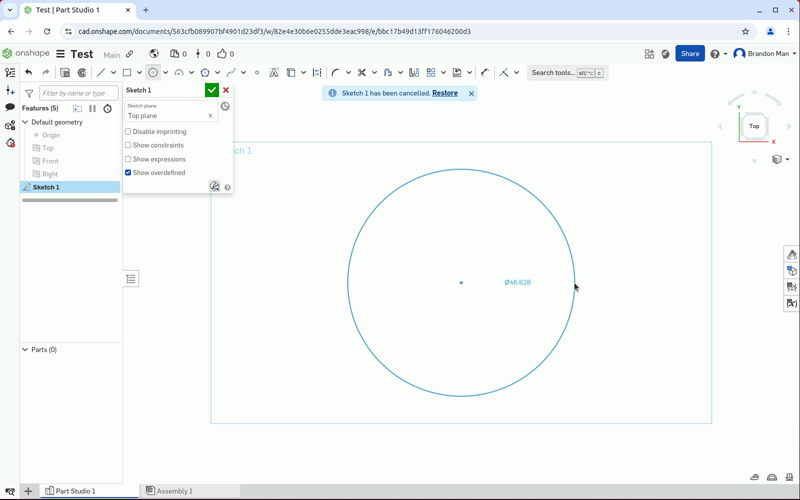
key(c)
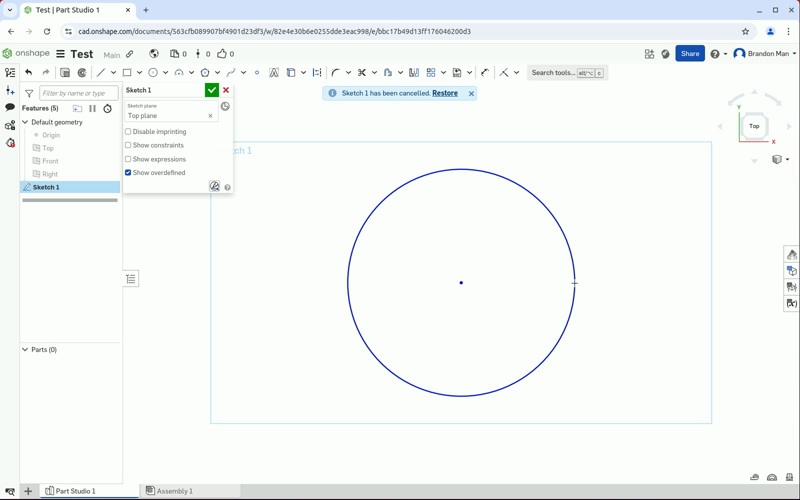
key_down(shift)
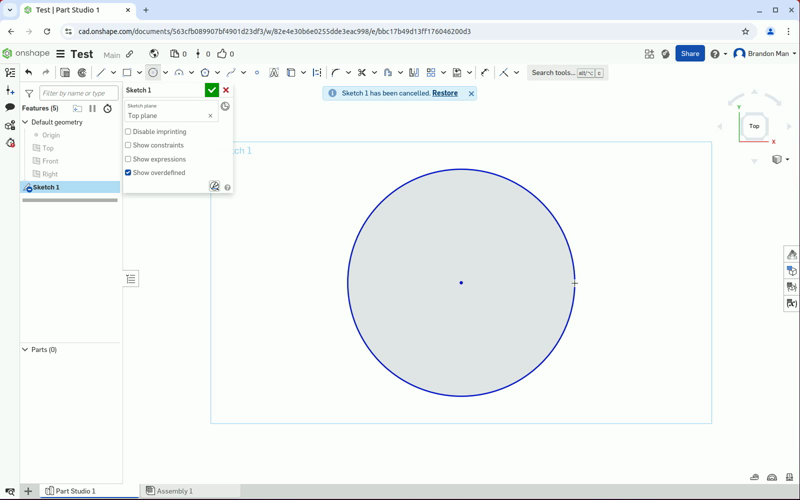
mouse_move(461, 282)
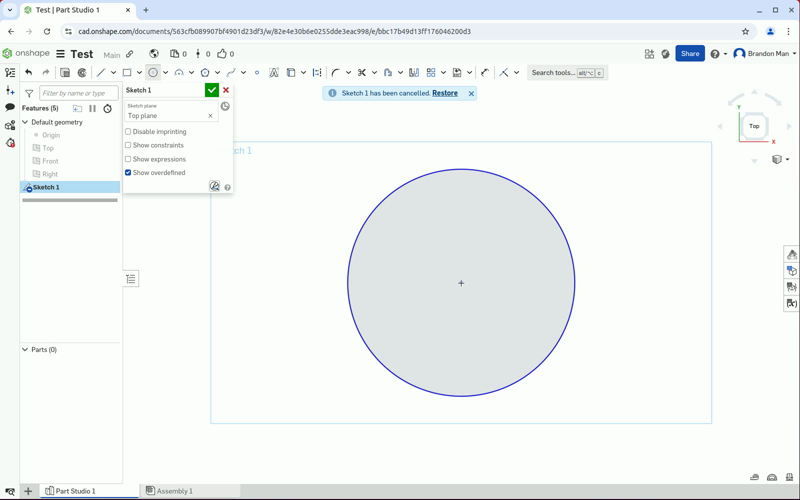
click(461, 282)
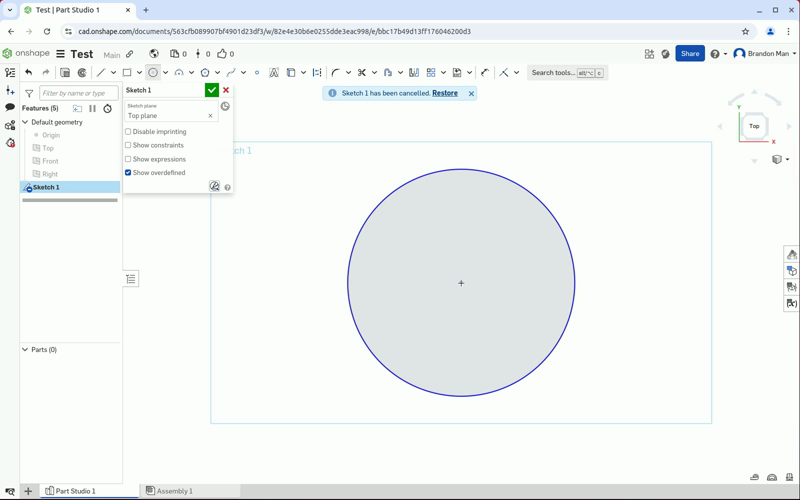
key_up(shift)
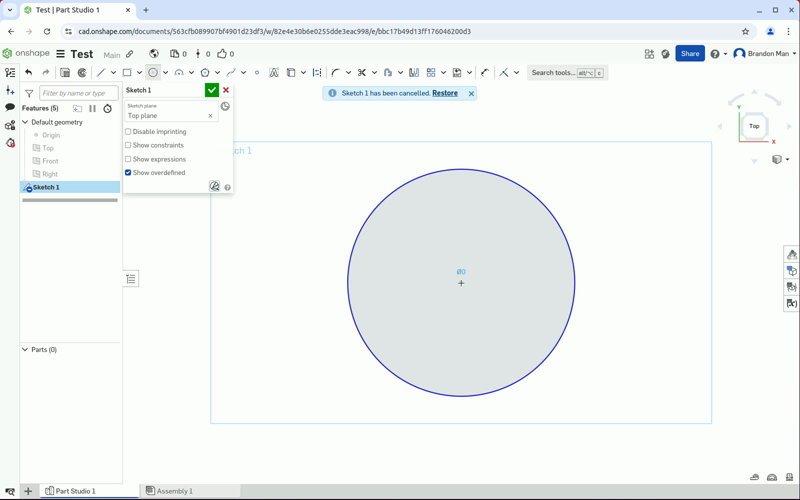
mouse_move(567, 282)
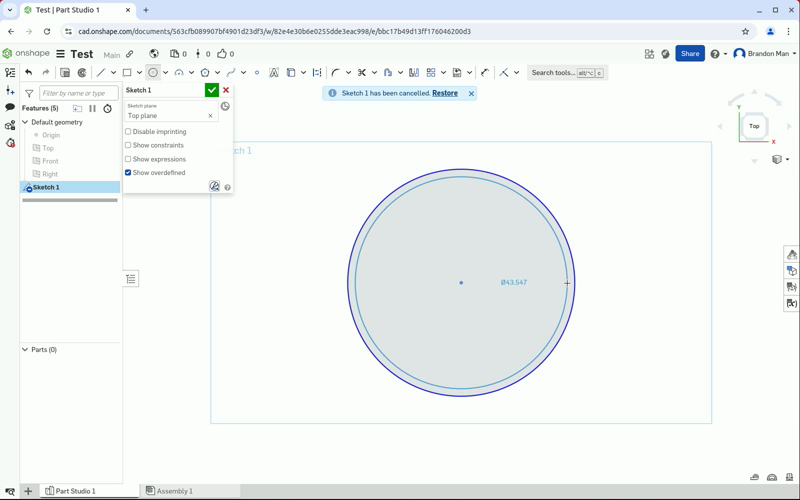
click(567, 282)
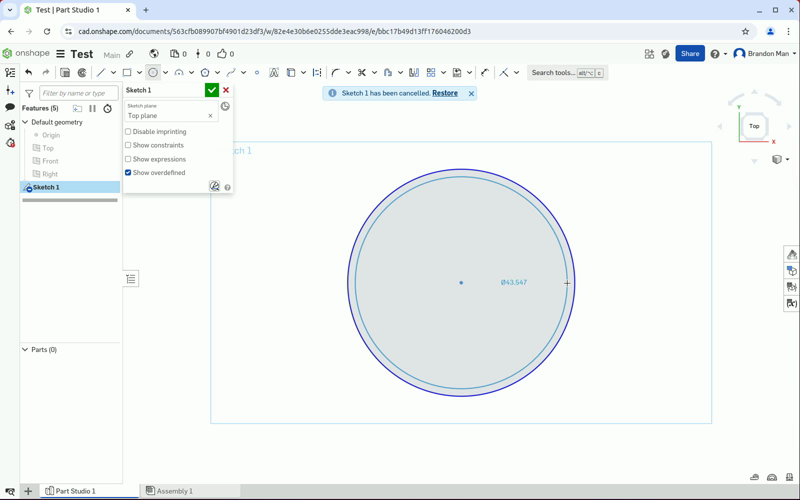
key(esc)
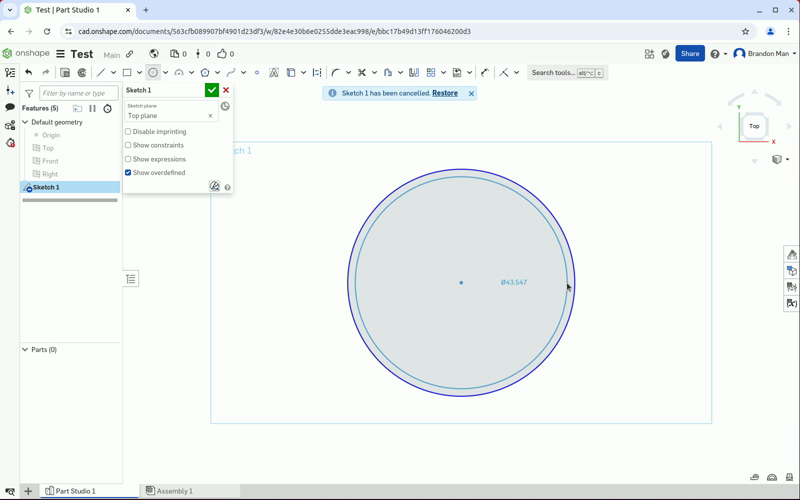
mouse_move(493, 387)
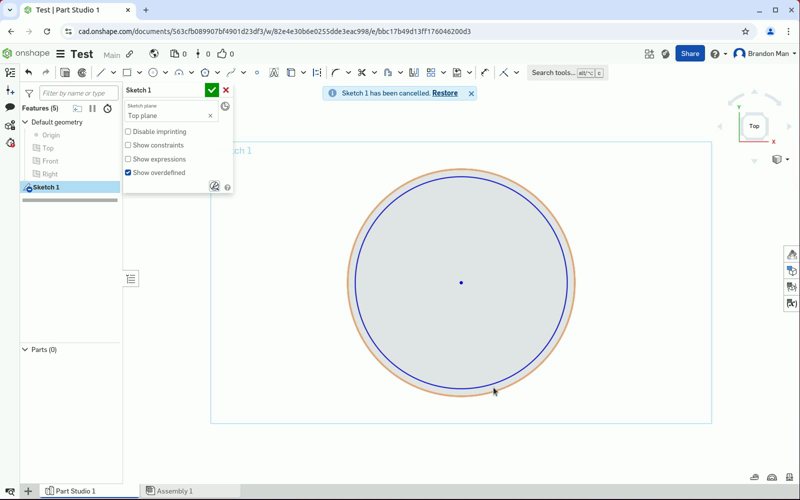
click(493, 387)
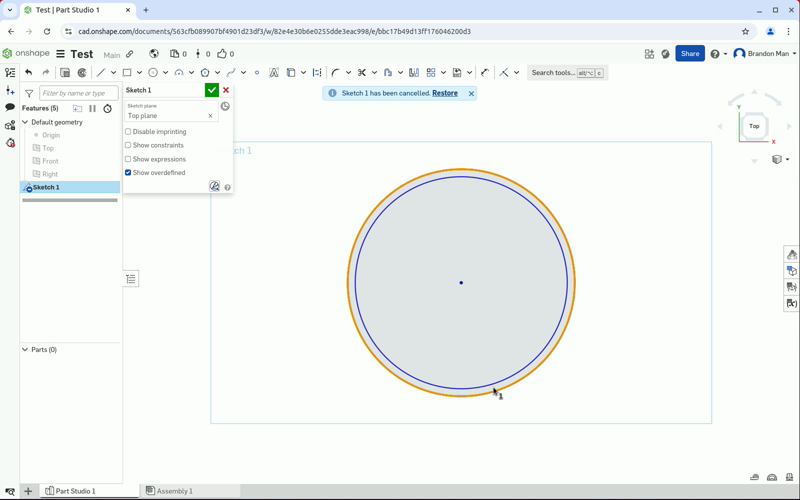
mouse_move(73, 352)
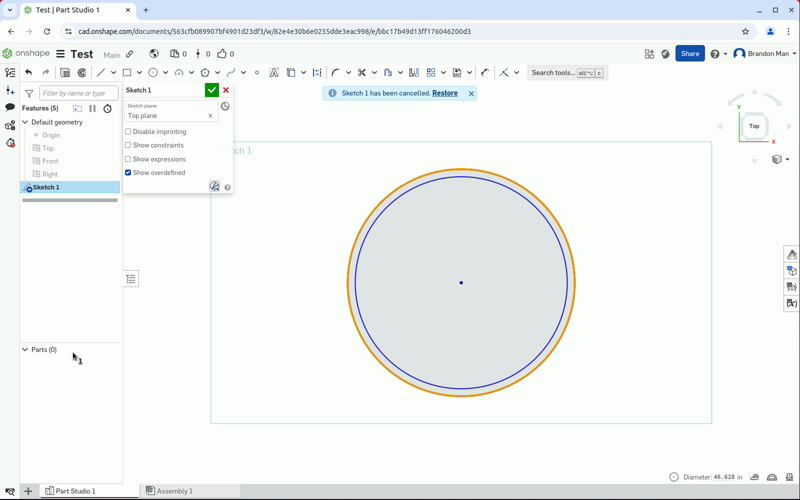
key(shift+y)
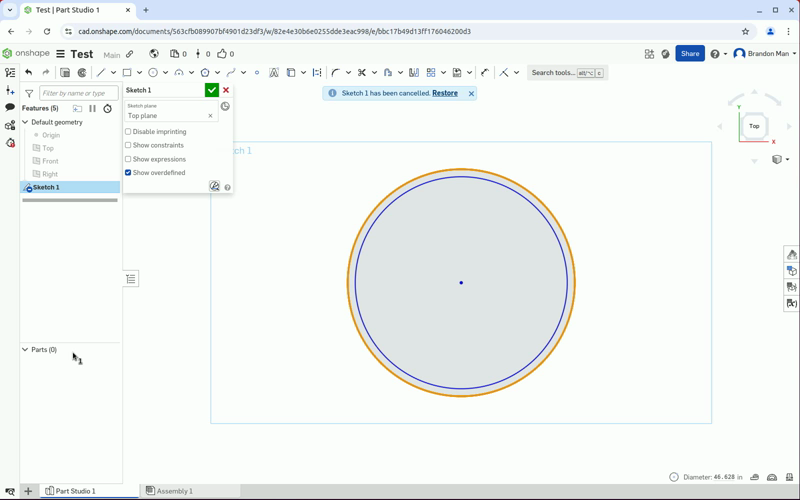
key(shift+e)
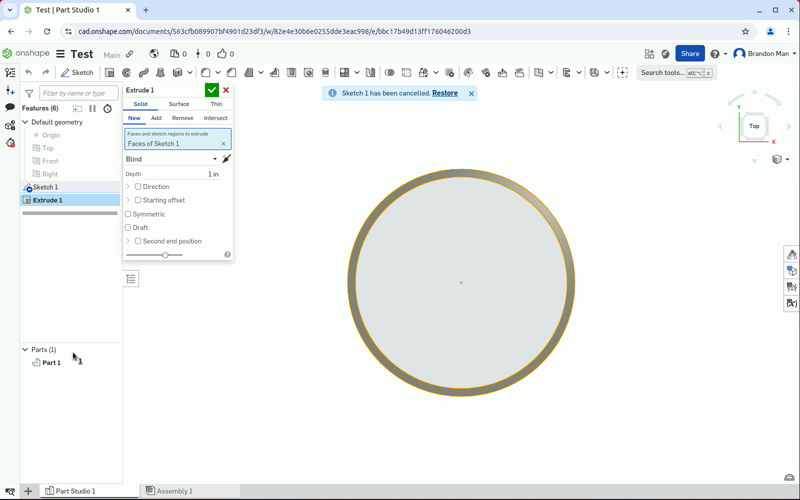
mouse_move(143, 106)
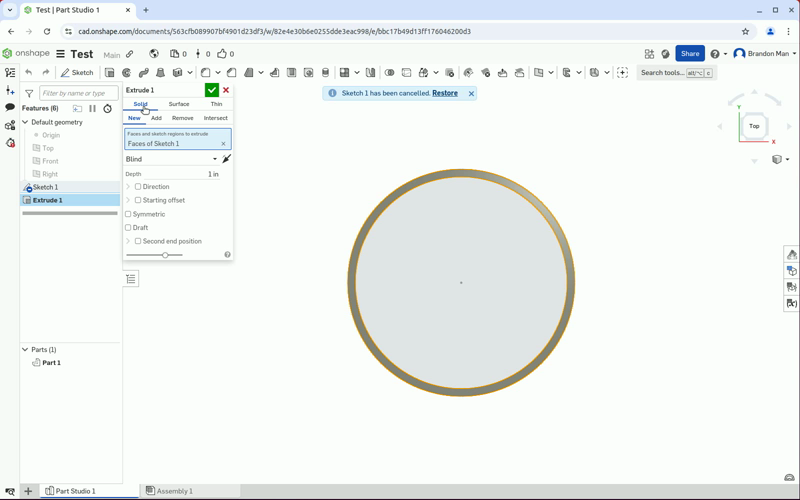
click(143, 106)
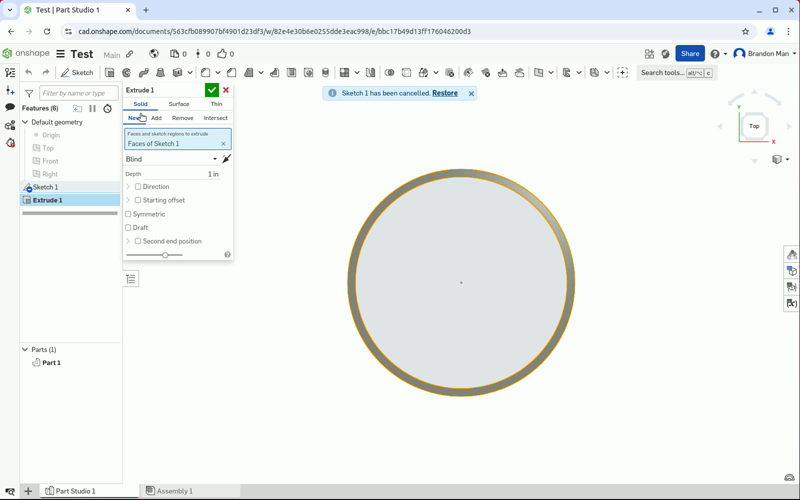
mouse_move(137, 120)
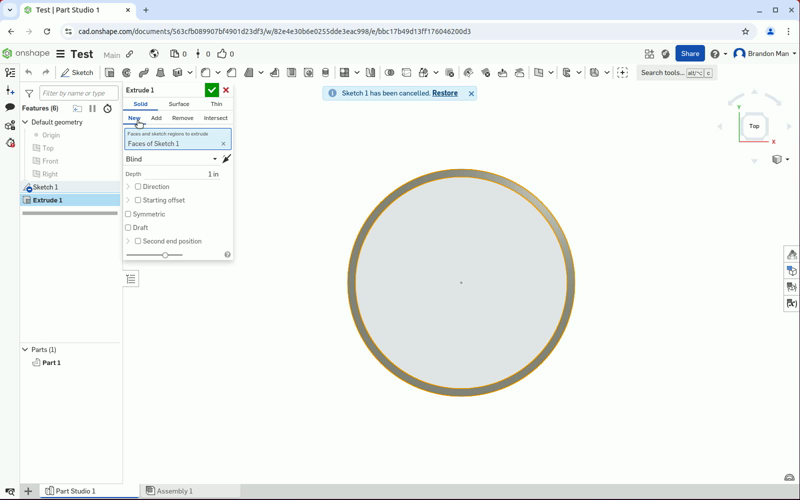
click(137, 120)
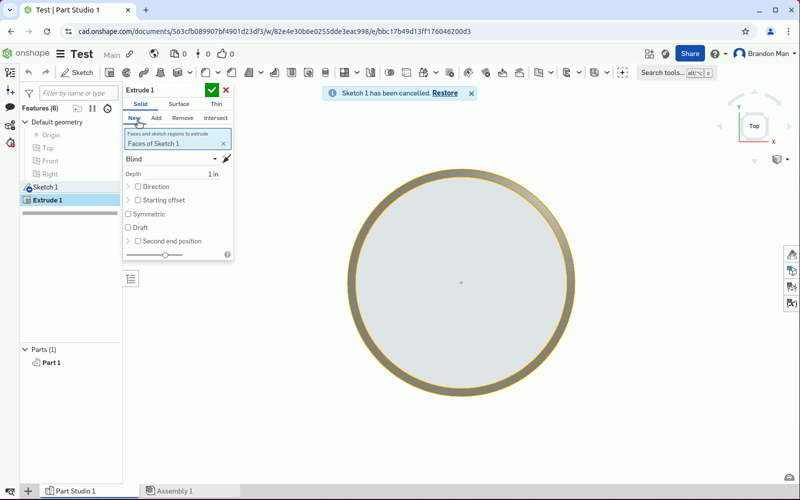
key(tab, 4)
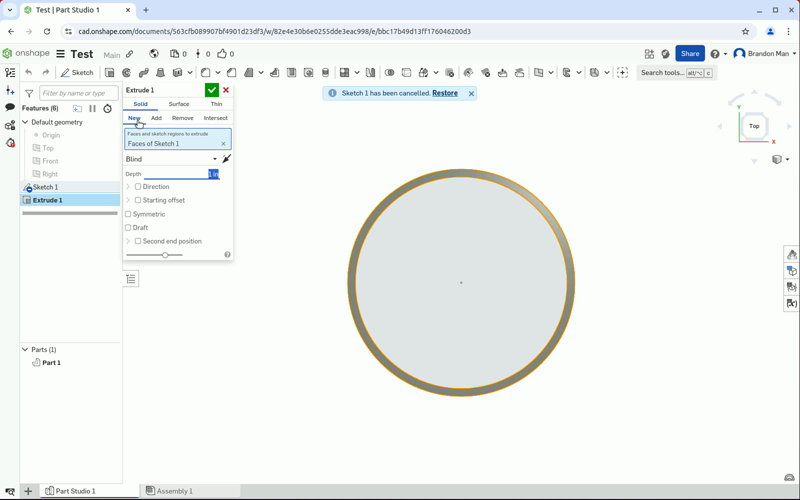
text(2.648)
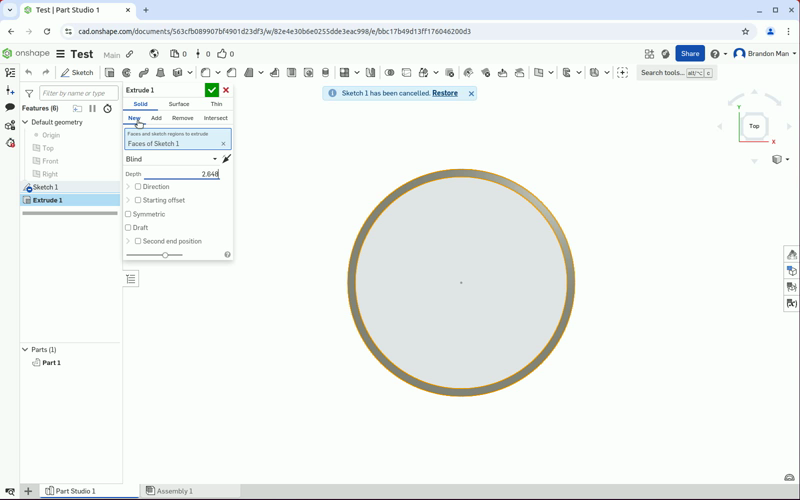
key(enter)
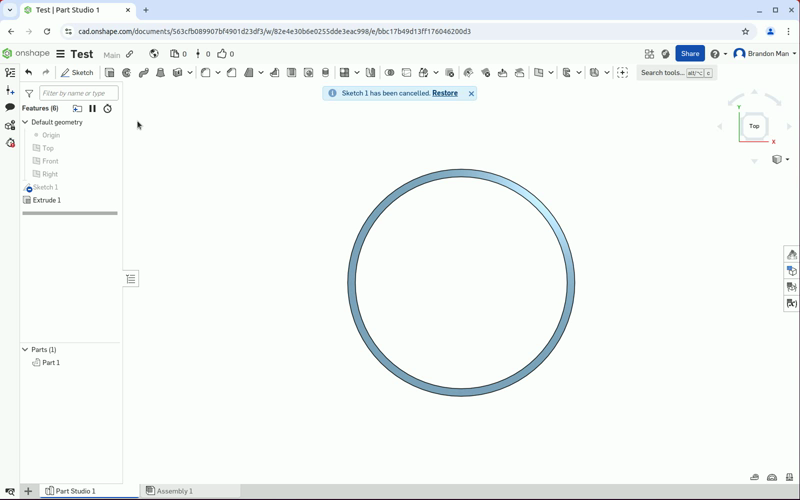
key(shift+h)
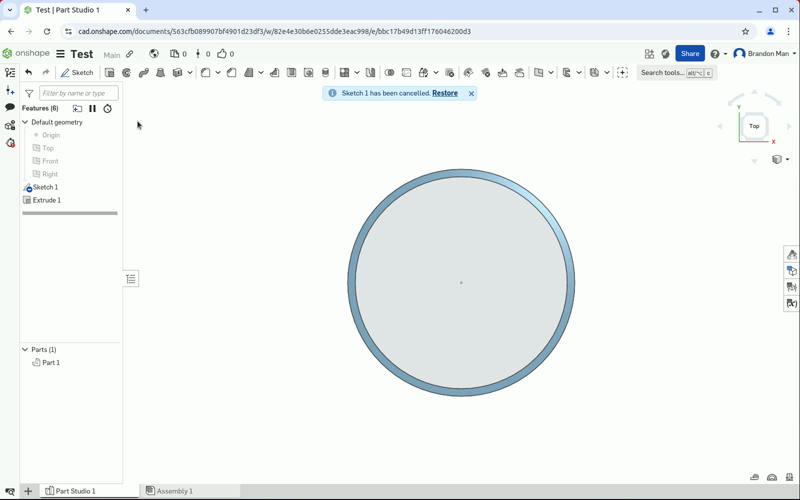
key(shift+h)
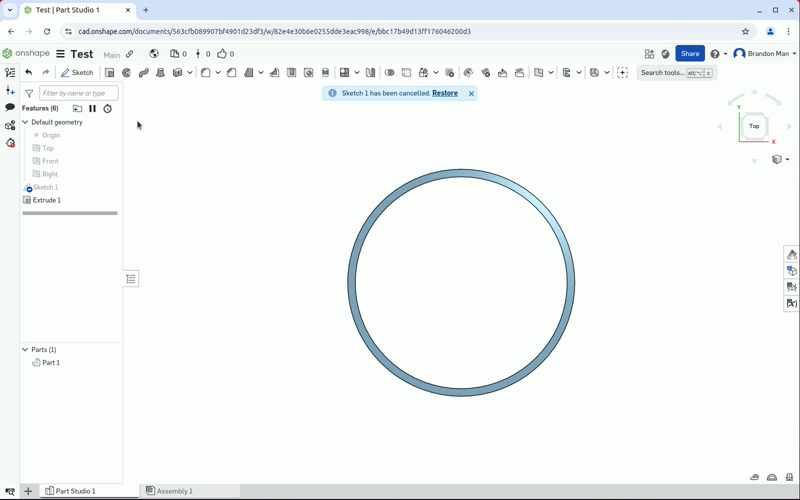
mouse_move(73, 189)
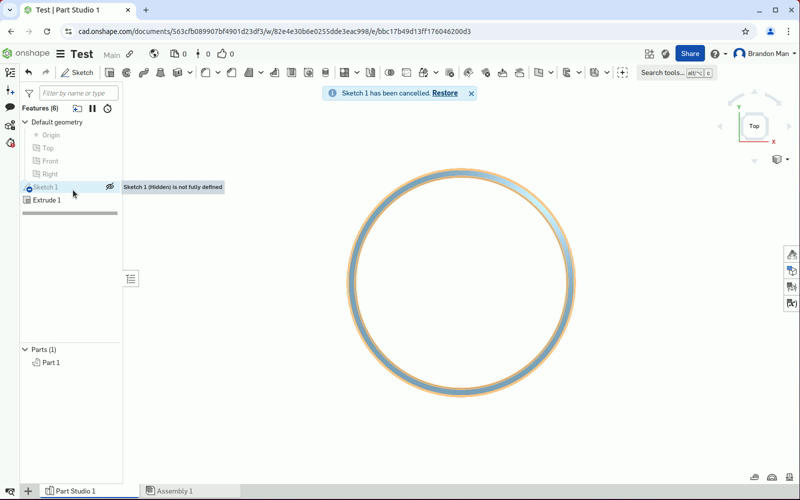
click(73, 189)
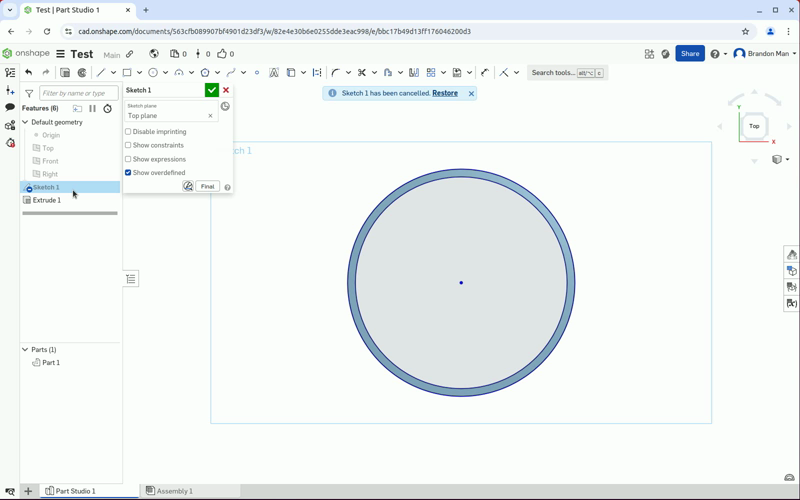
mouse_move(229, 92)
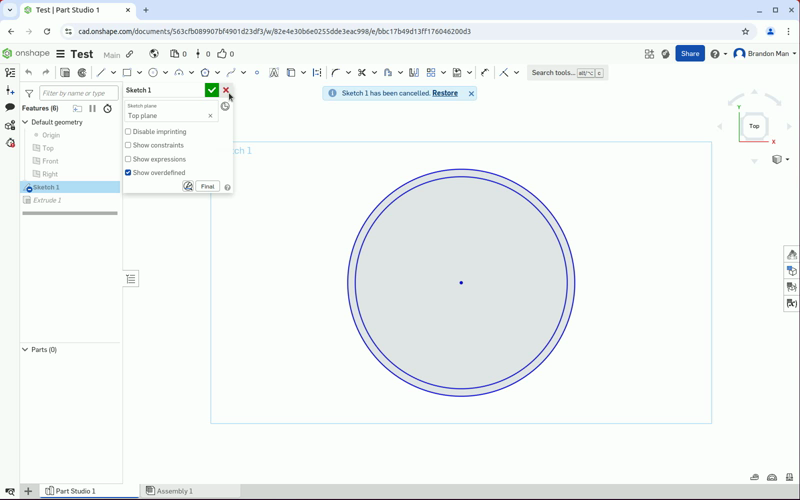
click(229, 92)
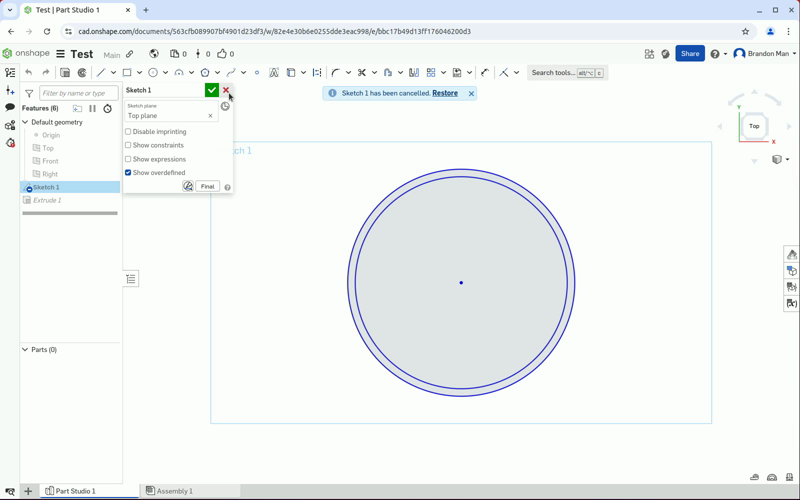
key(shift+s)
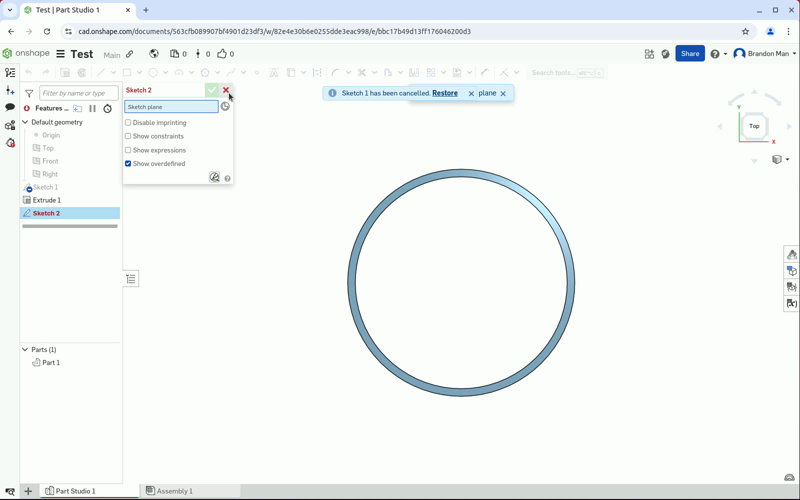
mouse_move(73, 150)
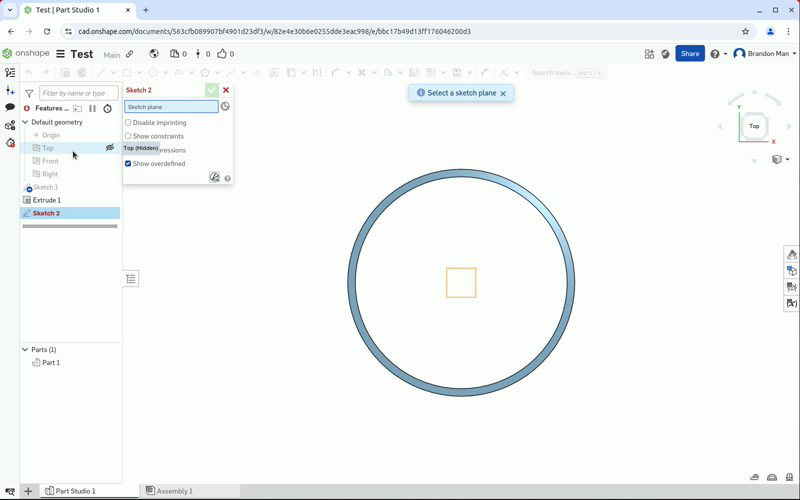
click(73, 150)
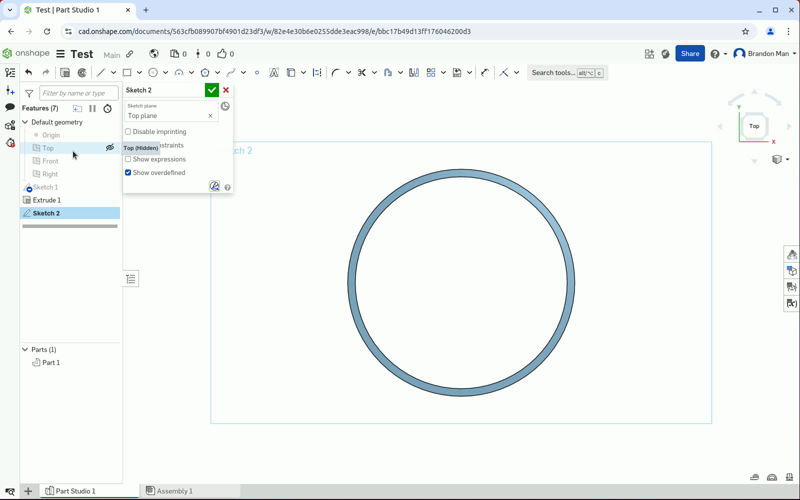
mouse_move(73, 352)
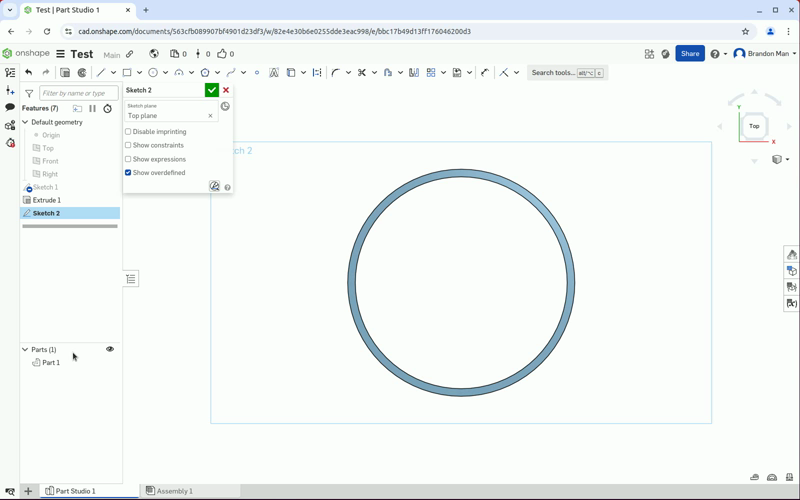
key(y)
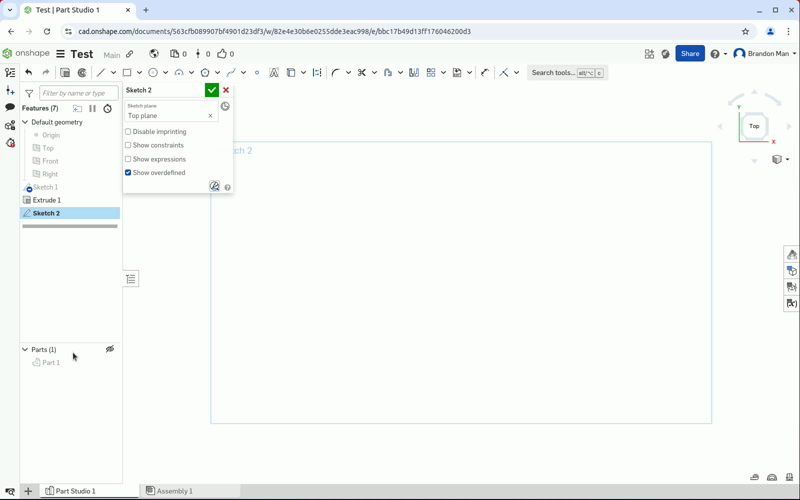
key(c)
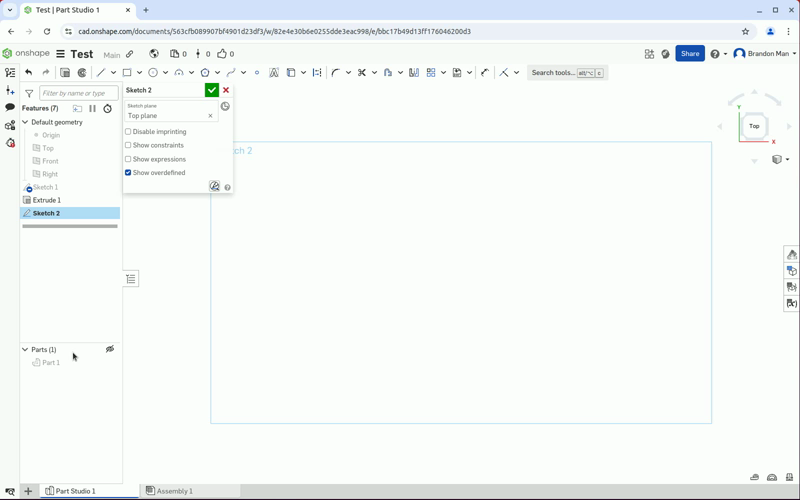
key_down(shift)
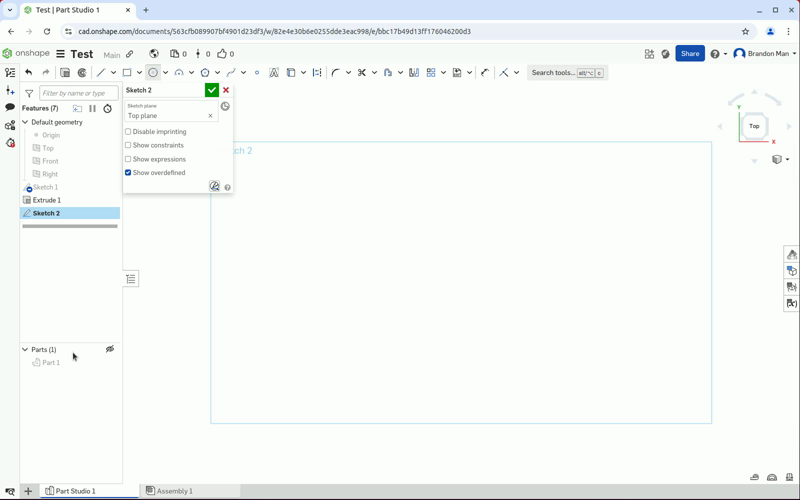
mouse_move(461, 282)
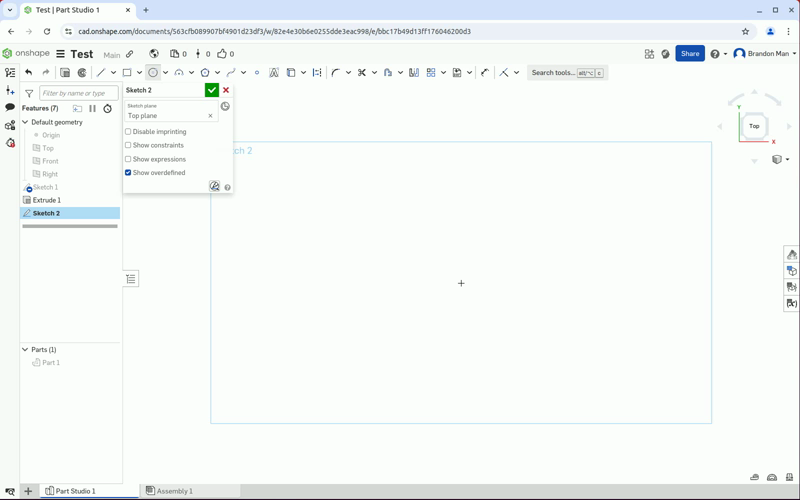
click(461, 282)
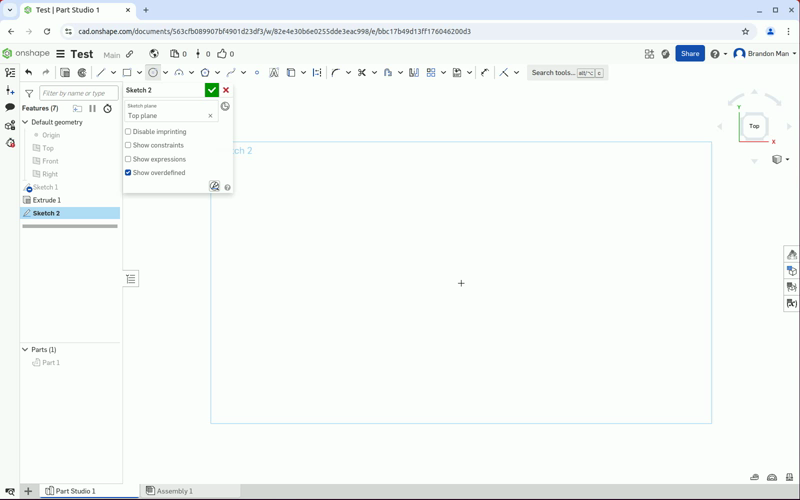
key_up(shift)
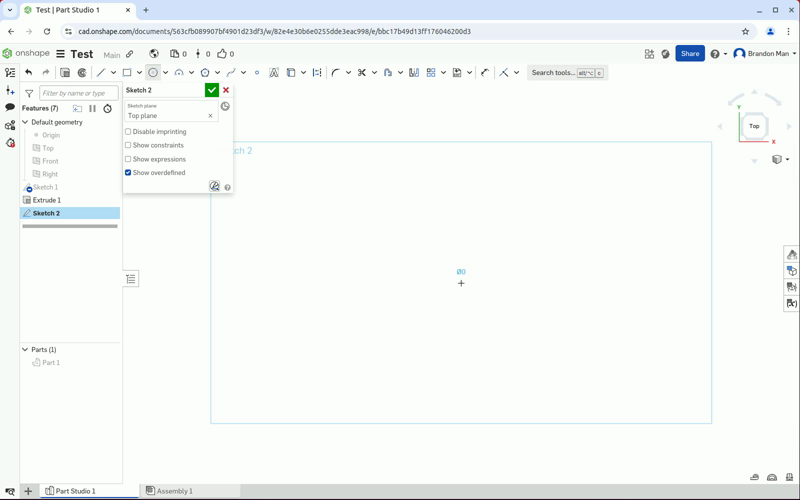
mouse_move(574, 282)
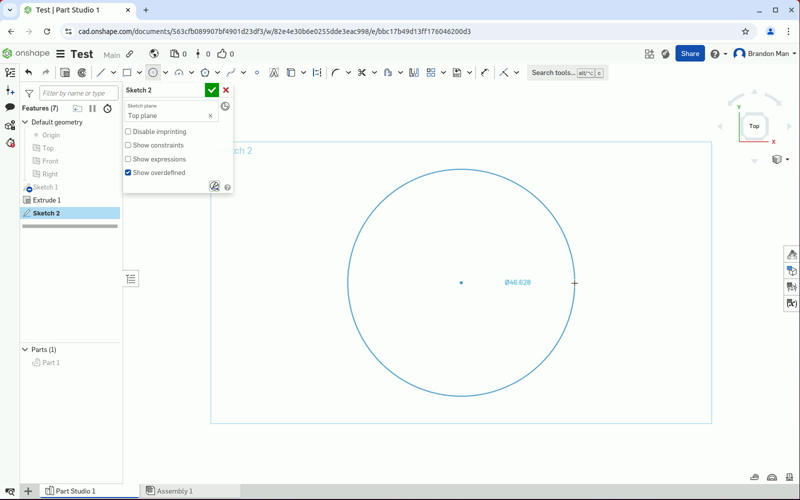
click(574, 282)
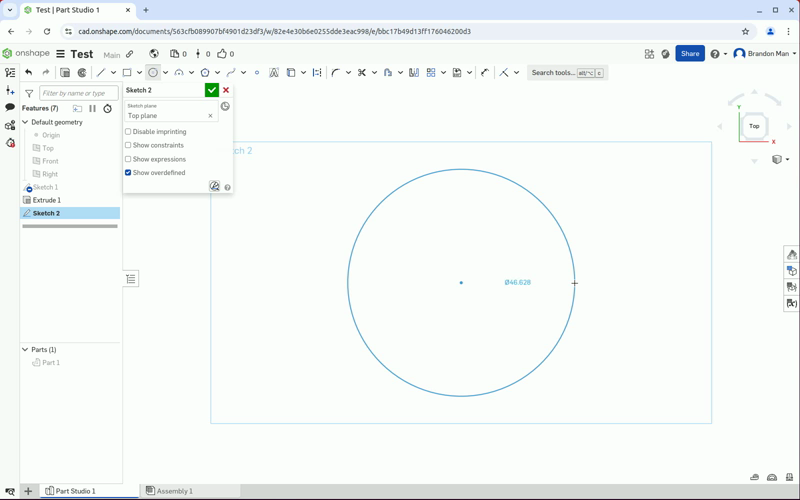
key(esc)
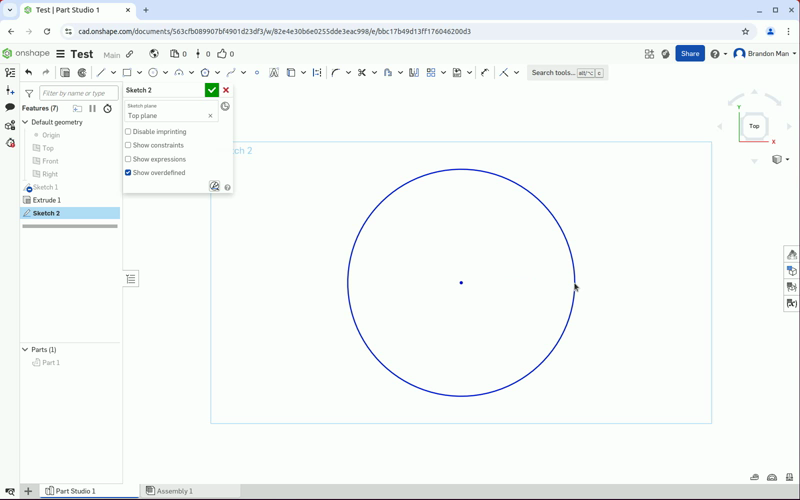
mouse_move(453, 329)
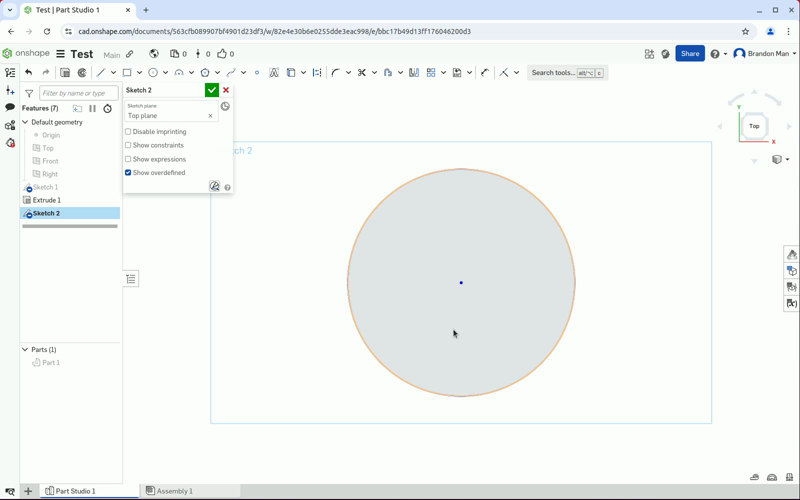
click(453, 329)
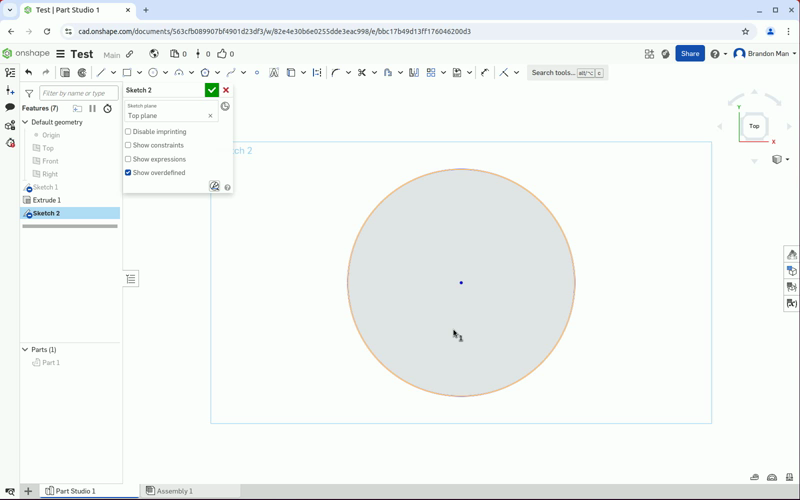
mouse_move(73, 352)
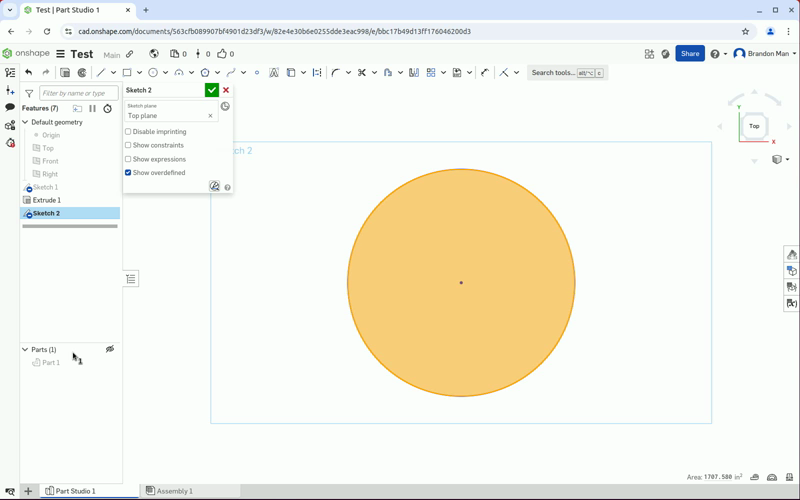
key(shift+y)
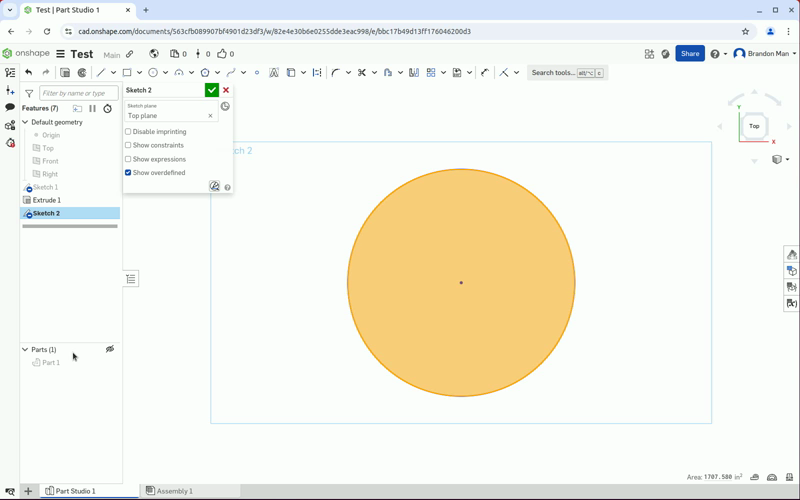
key(shift+e)
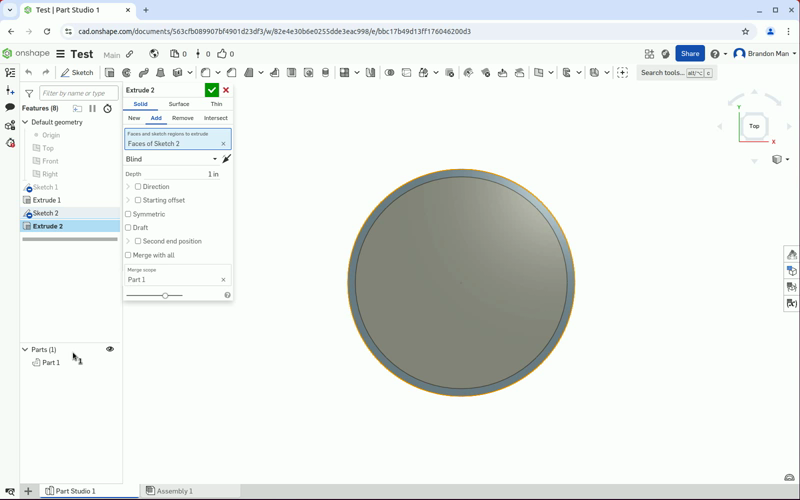
mouse_move(143, 106)
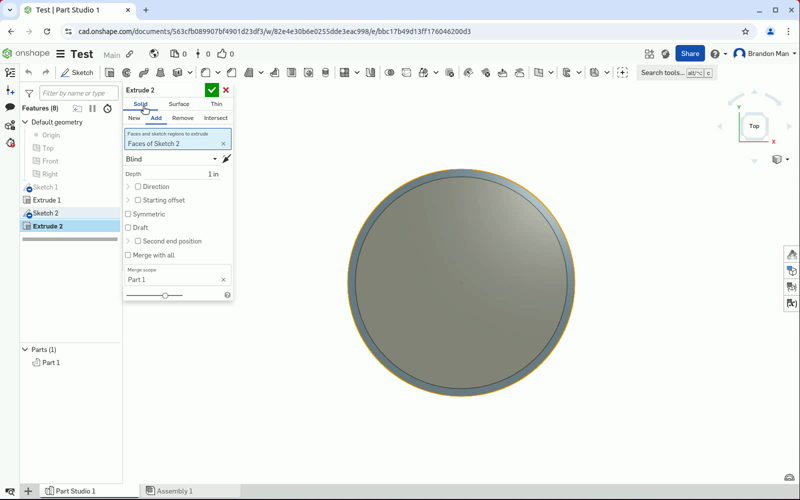
click(143, 106)
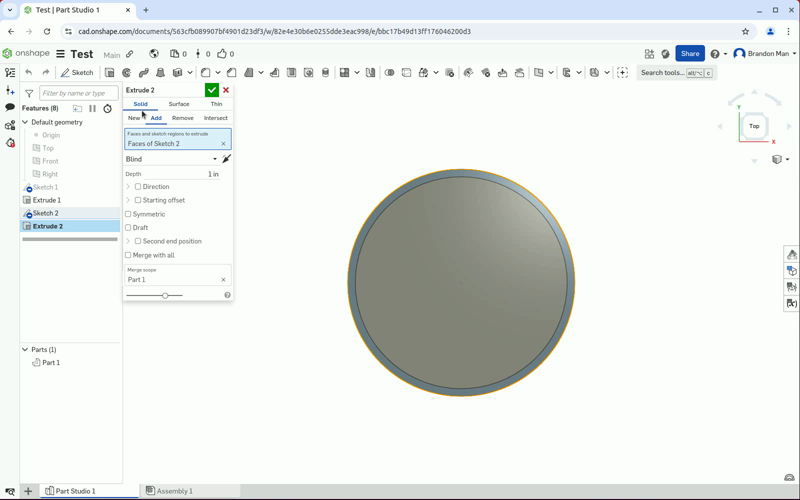
mouse_move(137, 120)
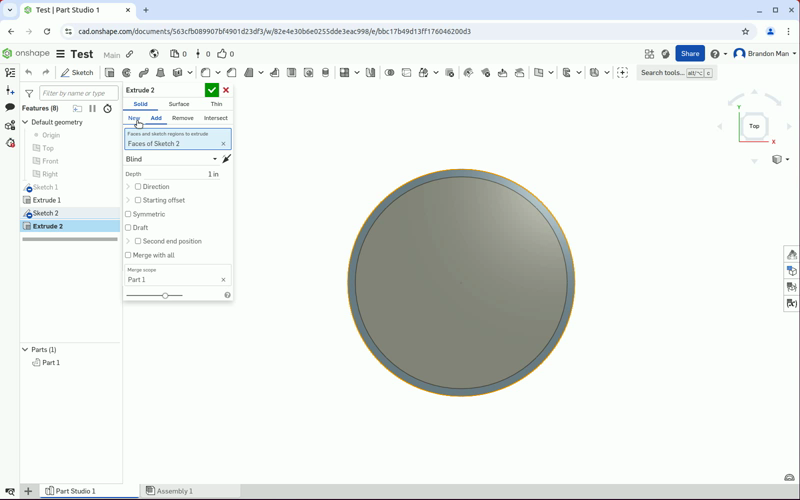
click(137, 120)
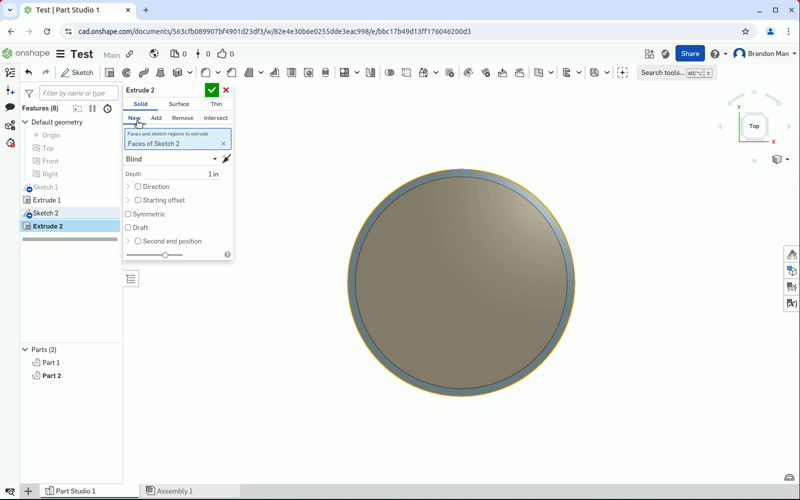
key(tab, 4)
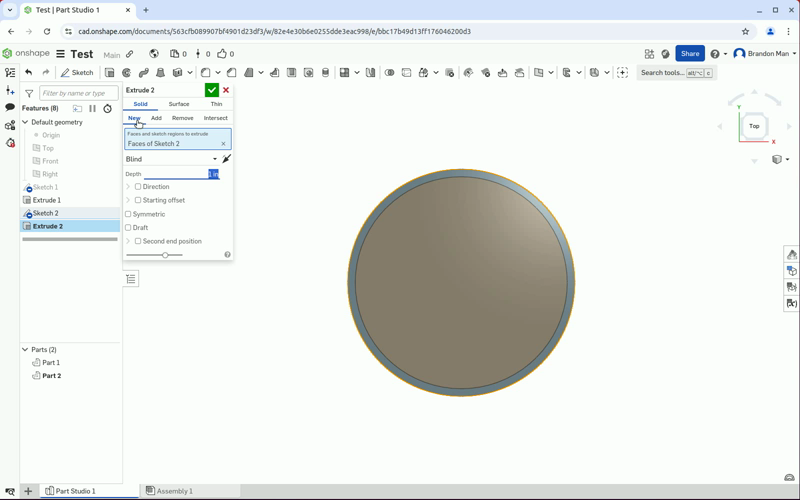
text(3.851)
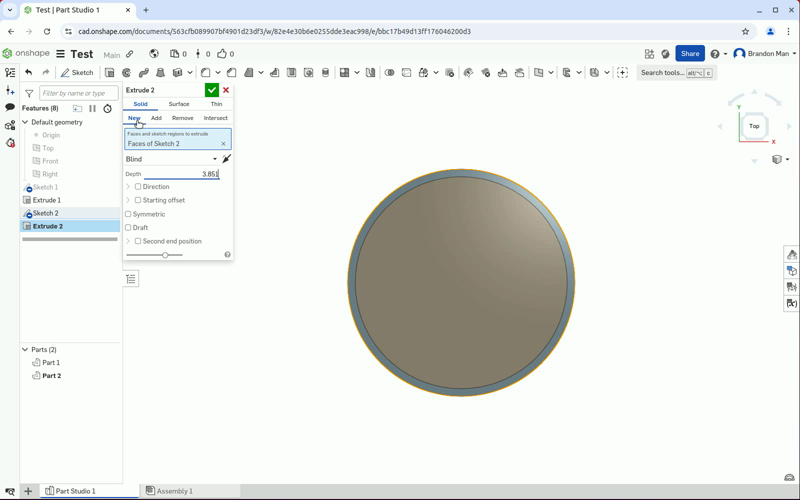
key(enter)
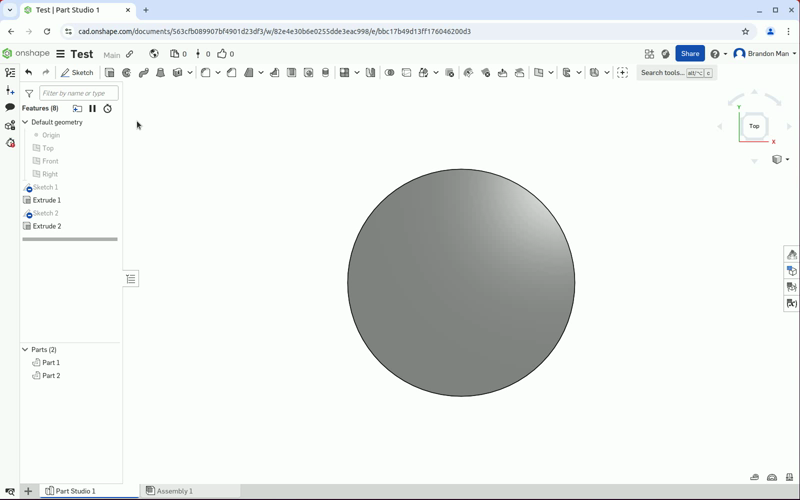
key(shift+h)
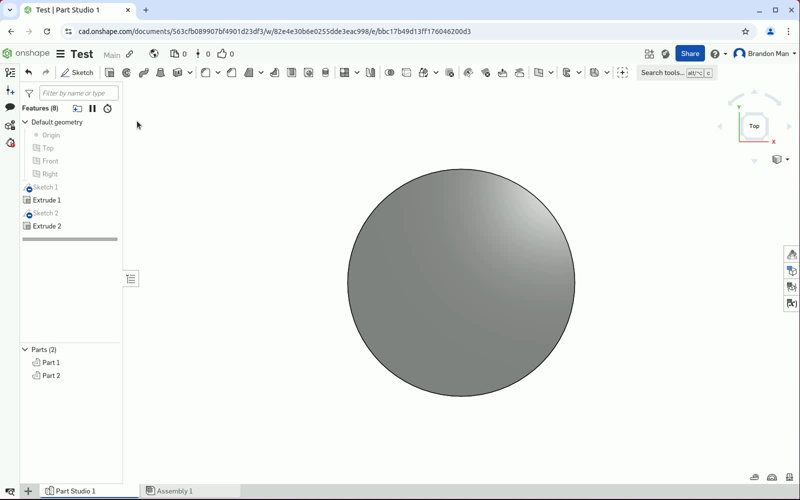
key(shift+h)
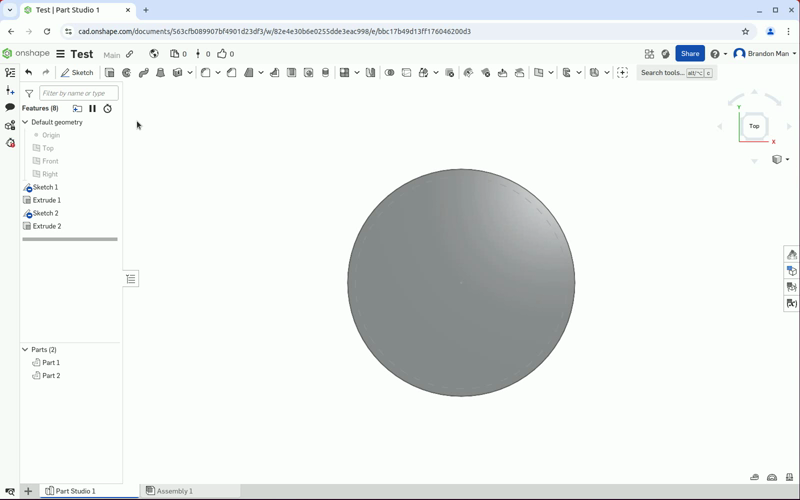
key(shift+7)
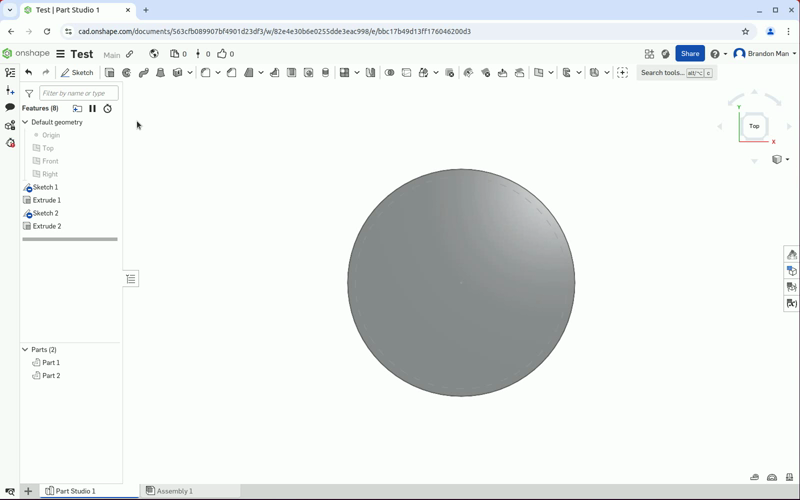
key(up, 3)
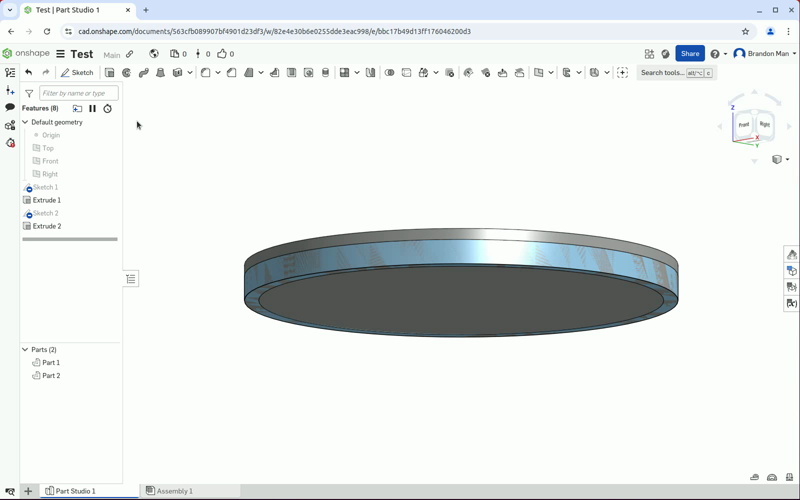
key(left, 3)
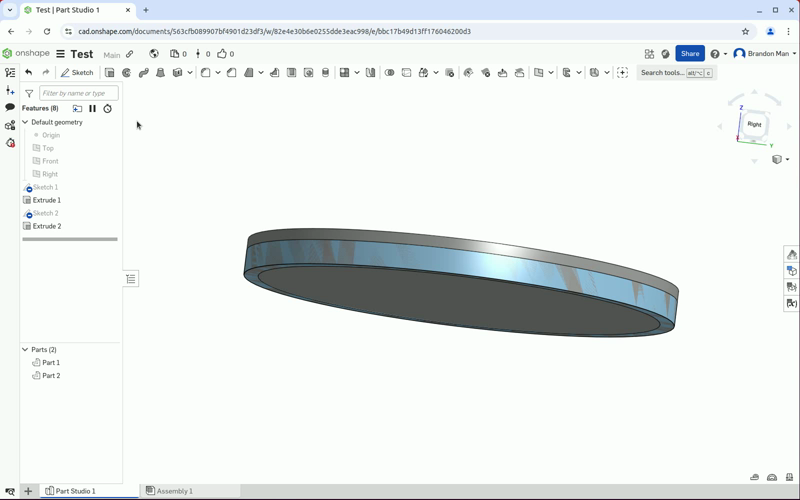
key(right, 3)
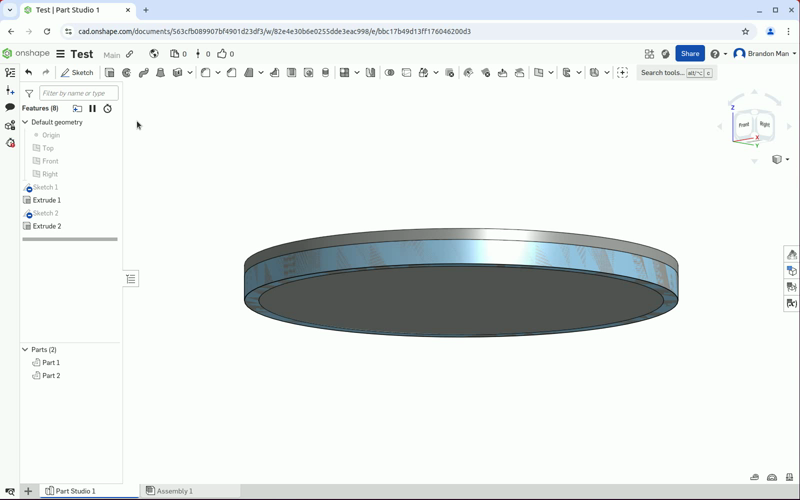
key(down, 3)
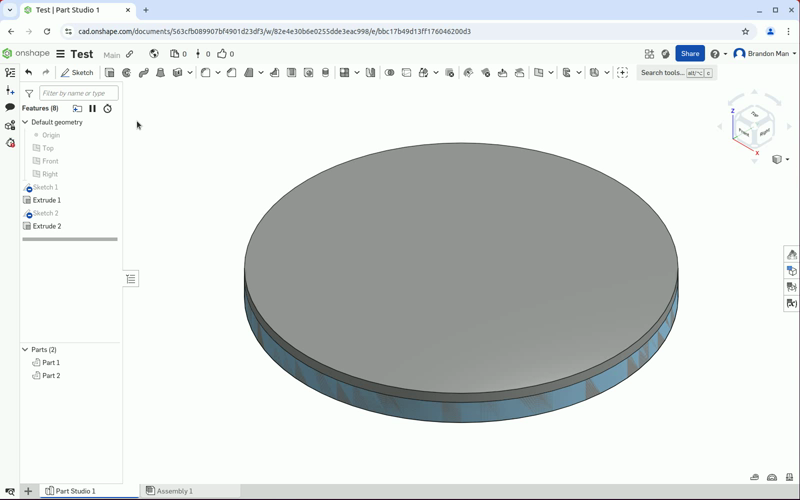
mouse_move(73, 189)
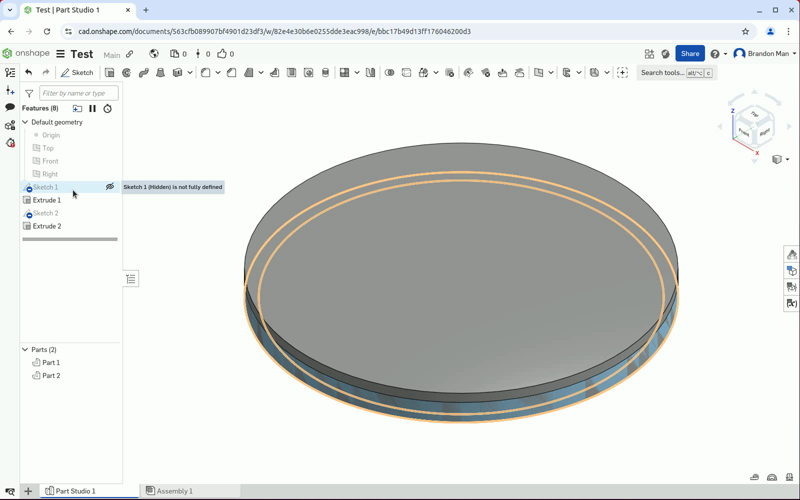
click(73, 189)